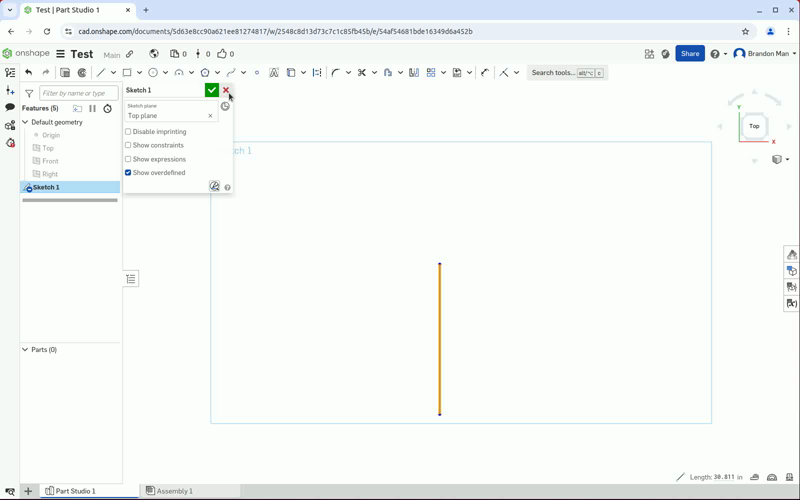
key(shift+h)
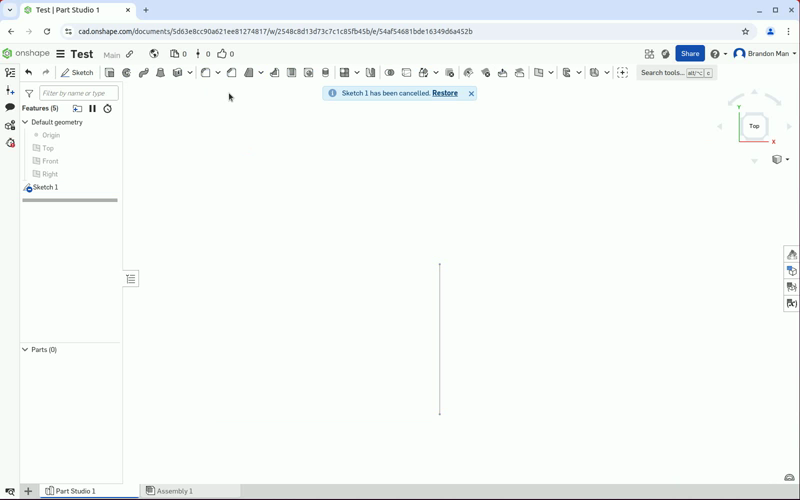
key(shift+s)
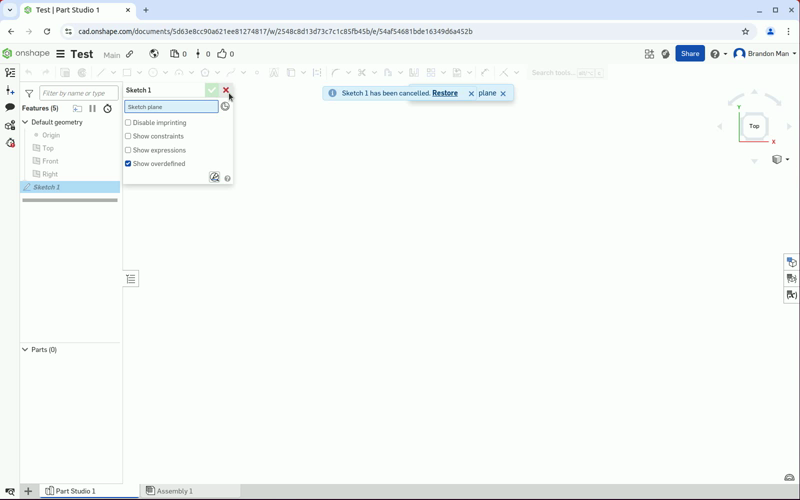
mouse_move(73, 150)
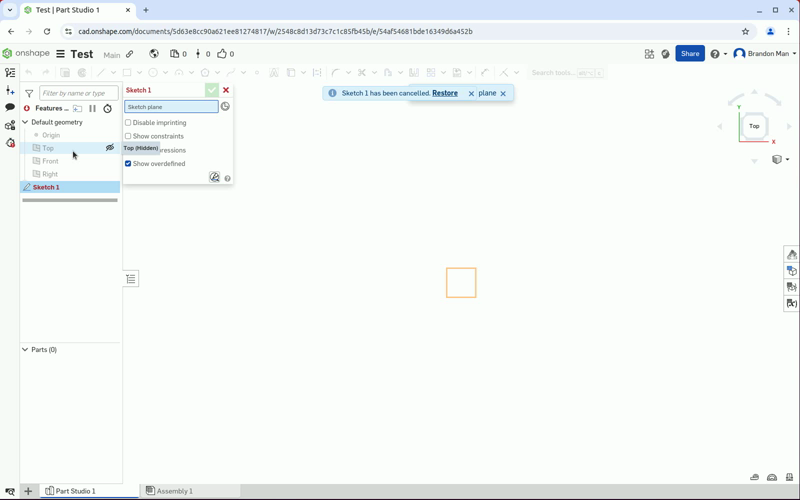
click(73, 150)
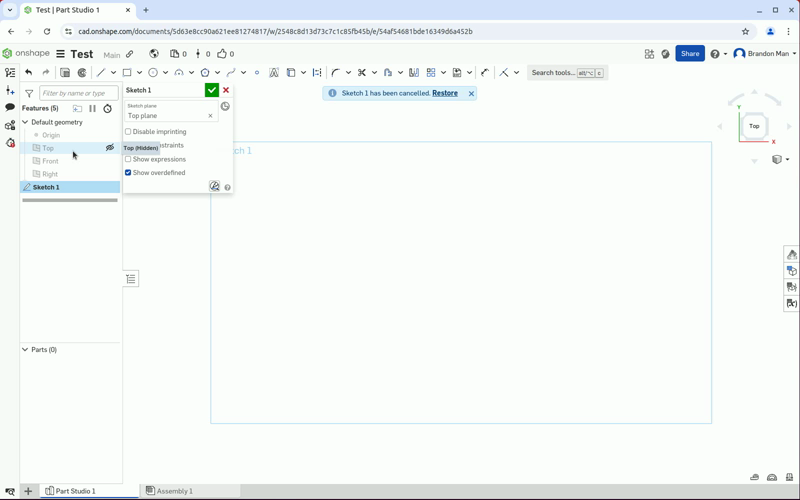
mouse_move(73, 352)
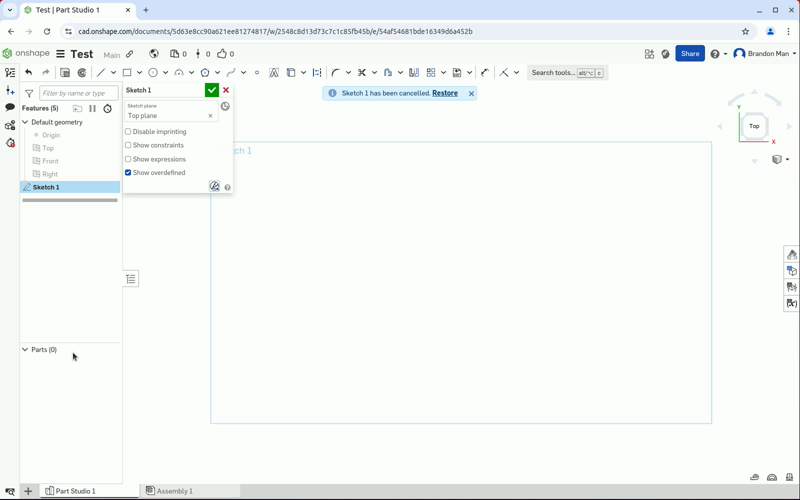
key(y)
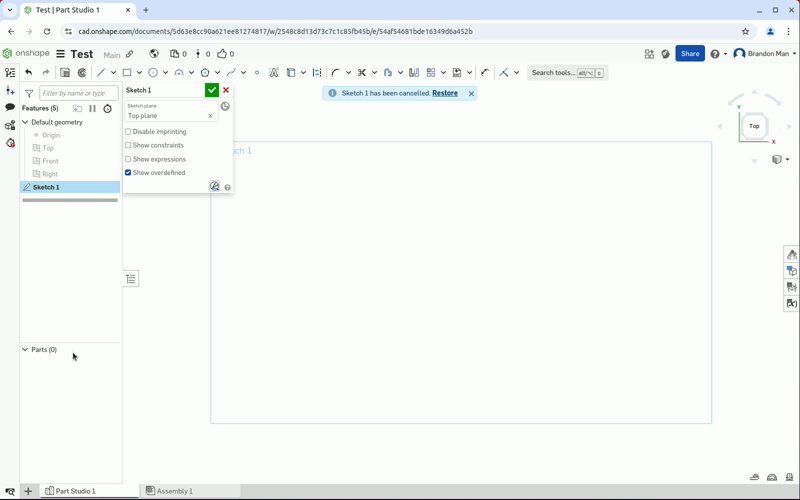
key(c)
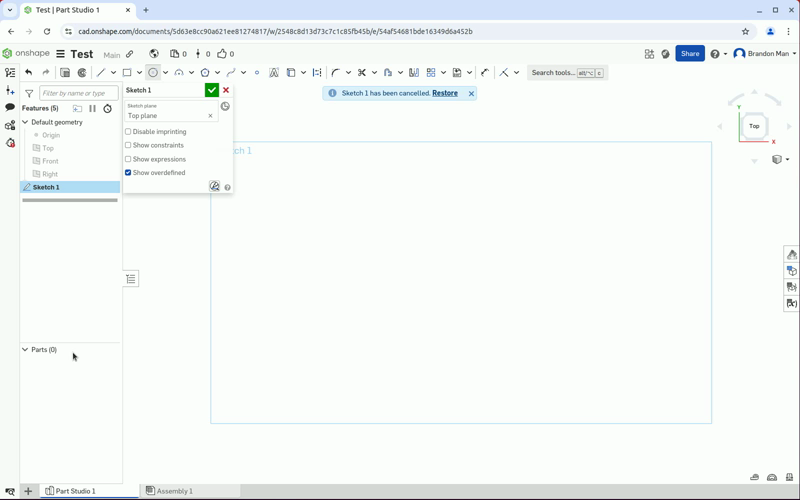
key_down(shift)
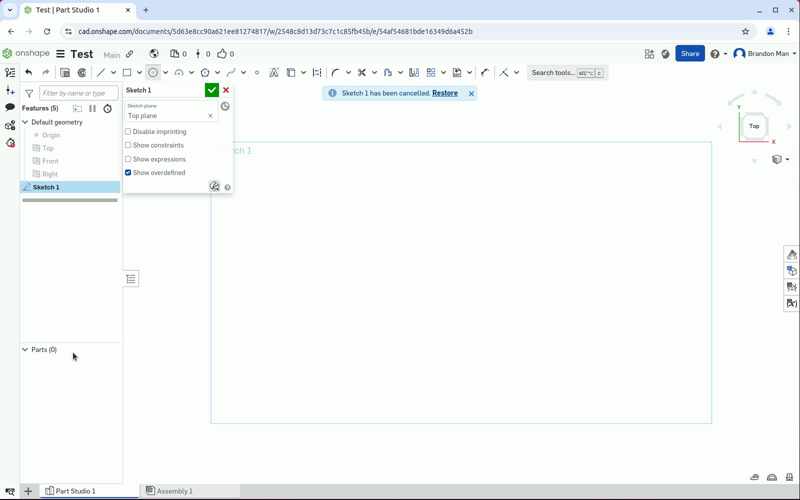
mouse_move(461, 282)
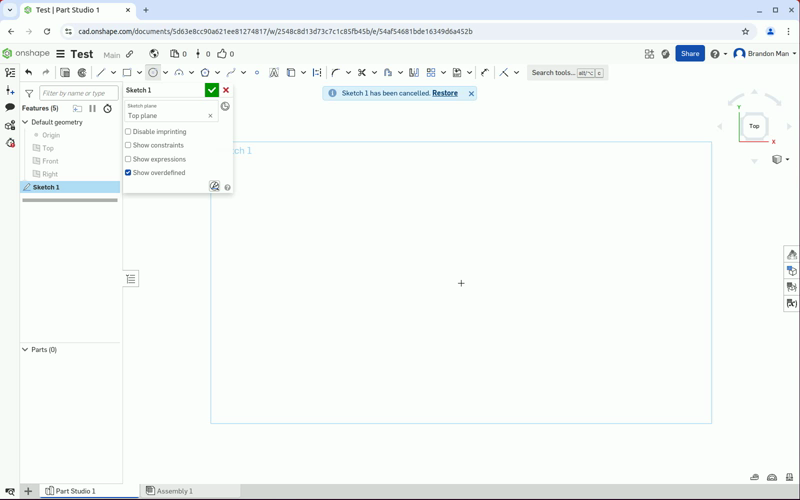
click(461, 282)
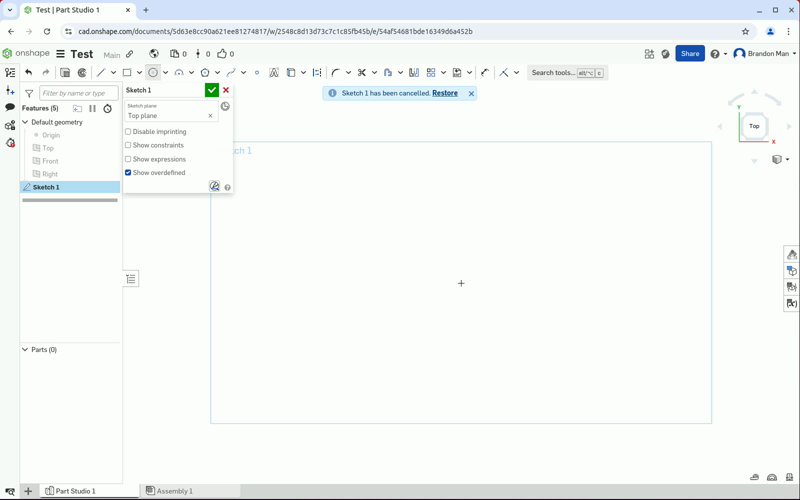
key_up(shift)
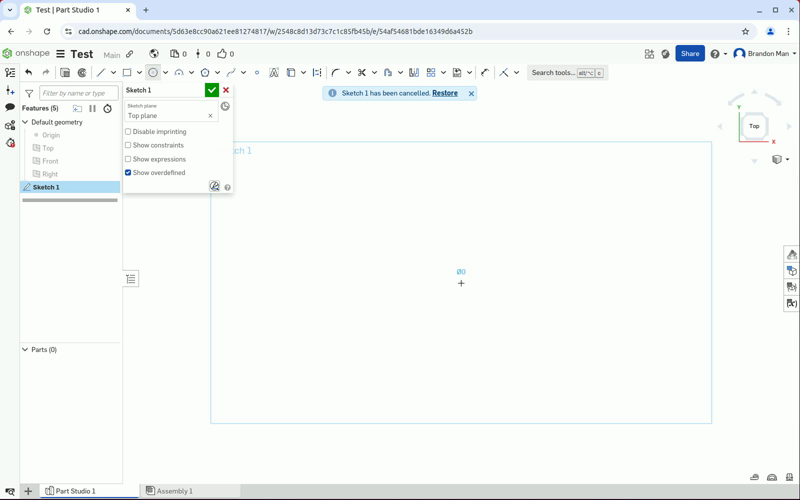
mouse_move(572, 282)
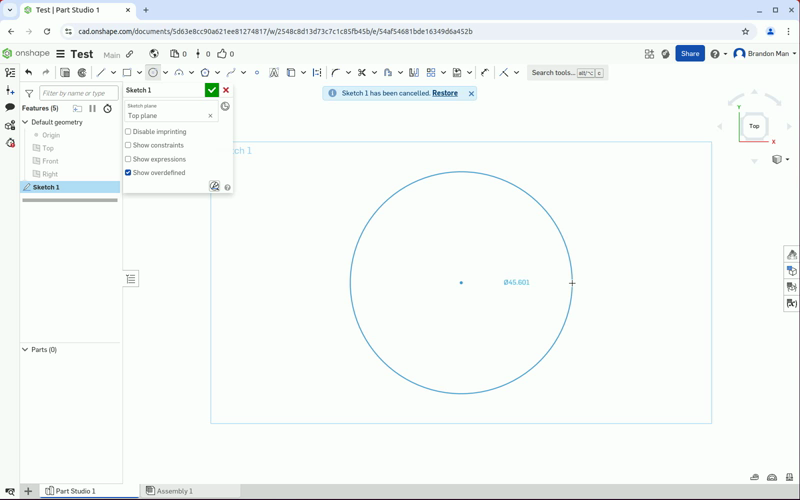
click(572, 282)
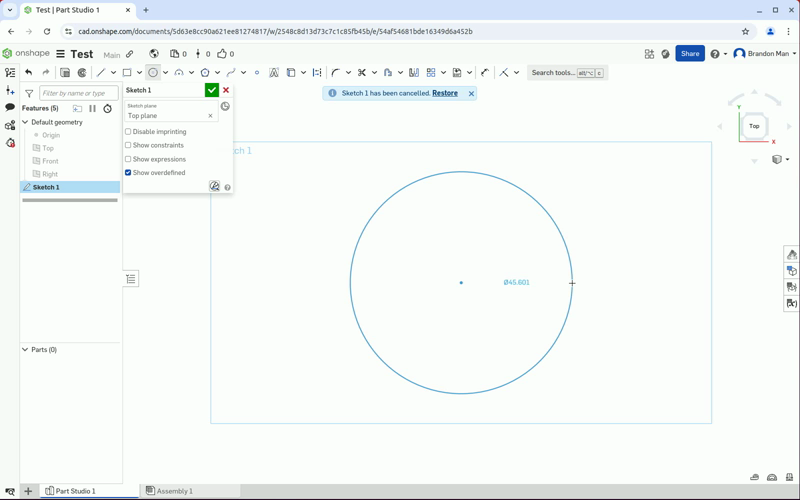
key(esc)
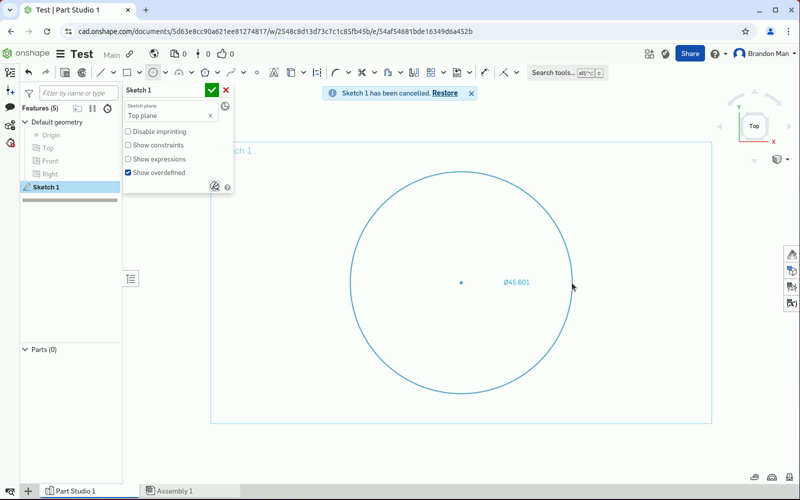
mouse_move(482, 299)
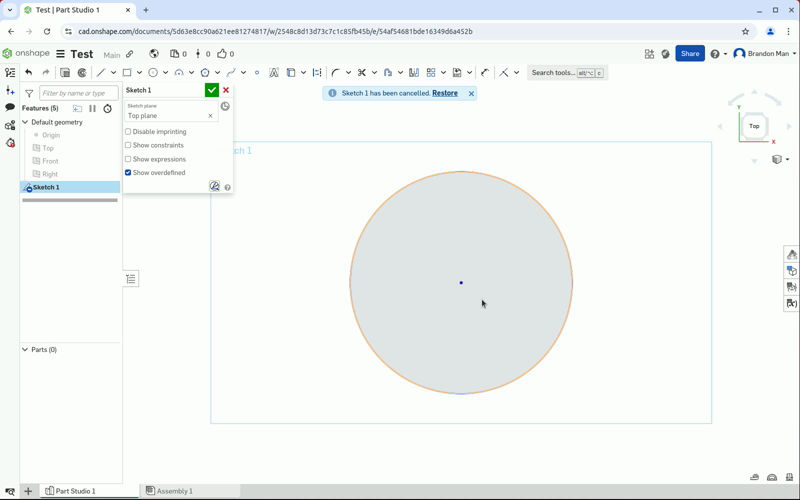
click(482, 299)
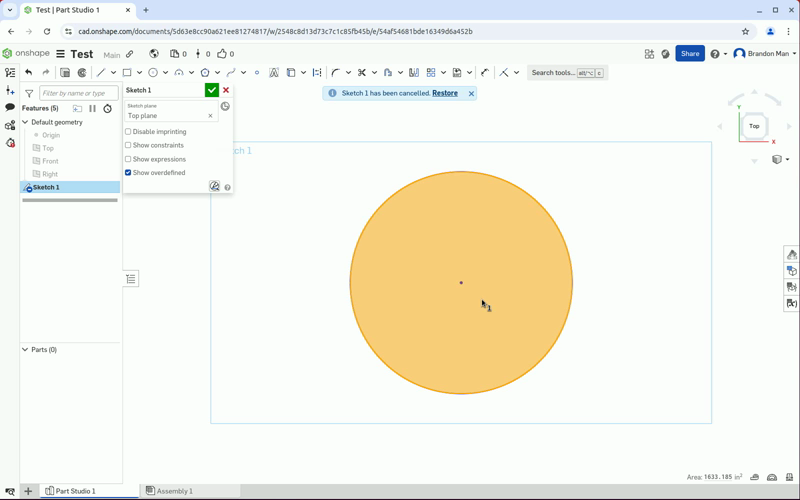
mouse_move(73, 352)
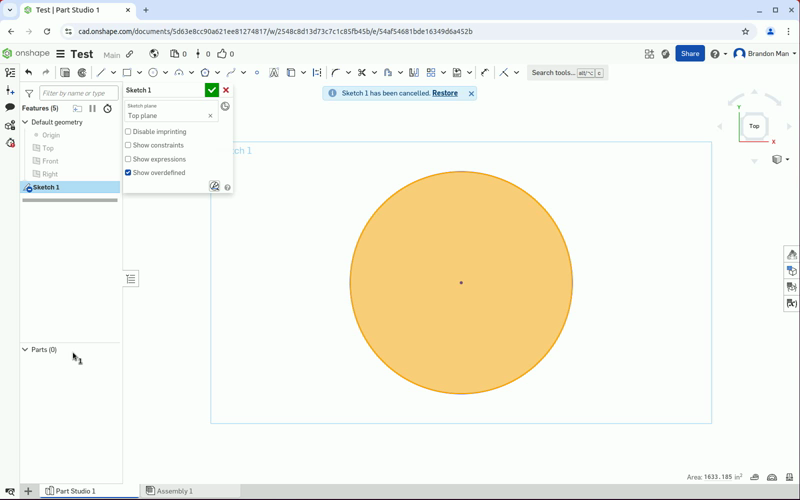
key(shift+y)
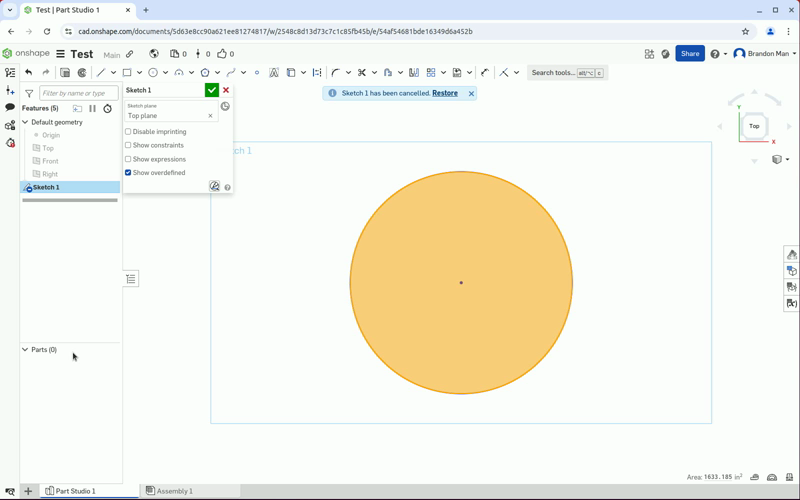
key(shift+e)
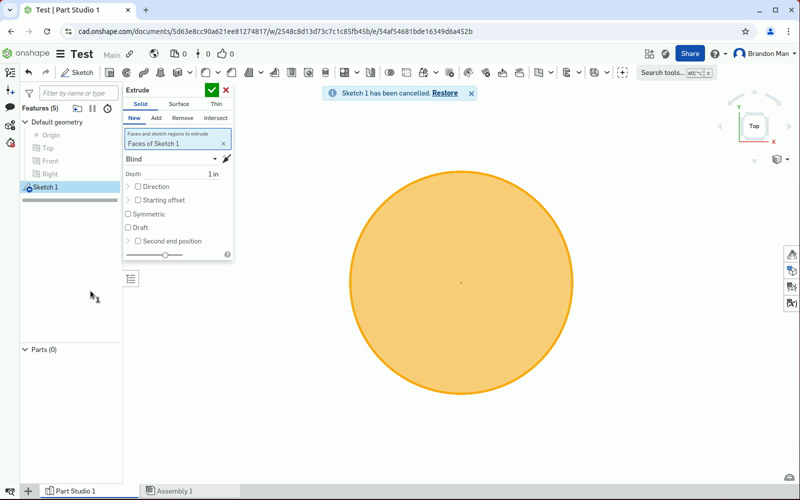
mouse_move(143, 106)
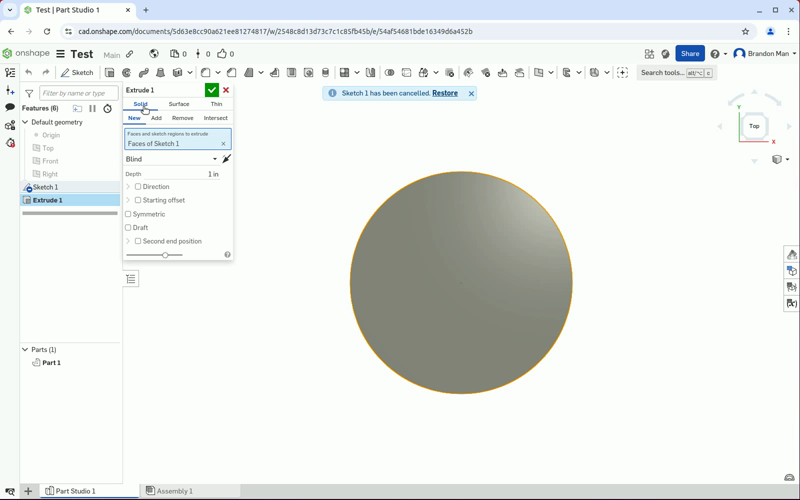
click(143, 106)
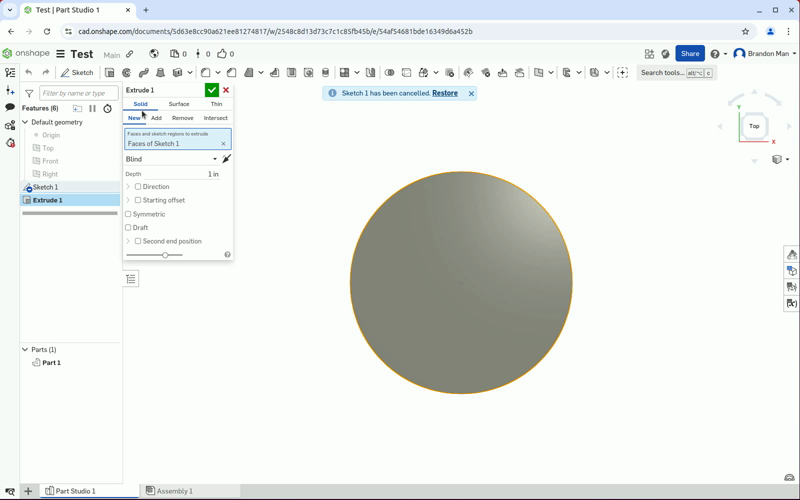
mouse_move(137, 120)
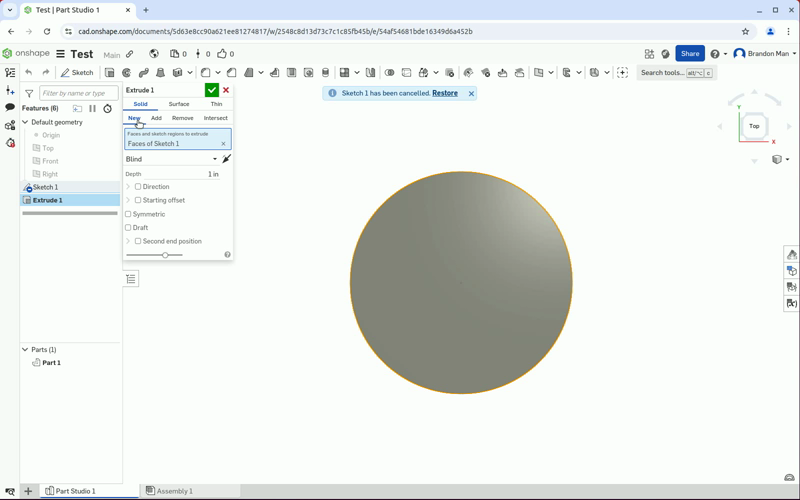
click(137, 120)
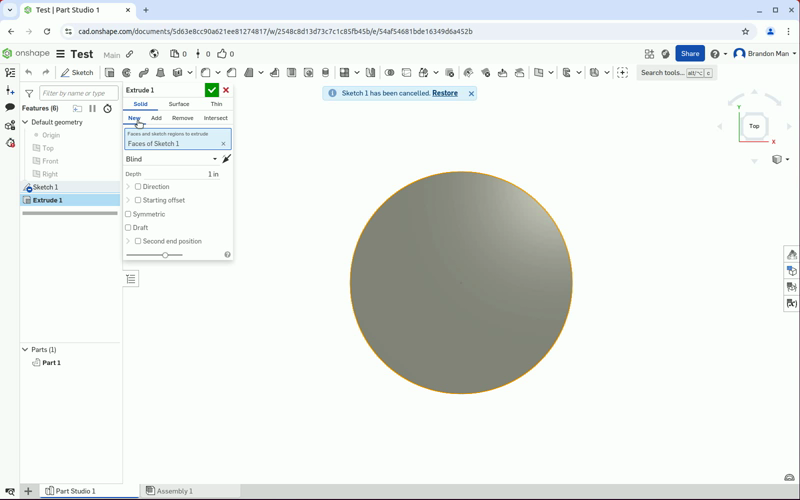
key(tab, 4)
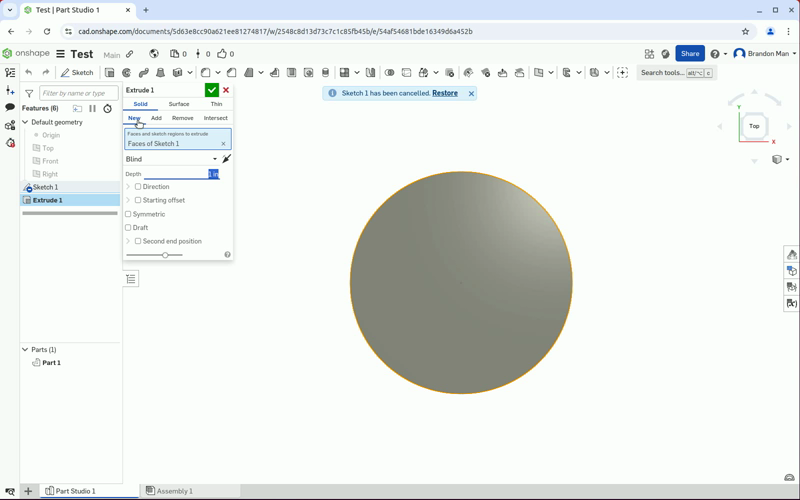
text(3.851)
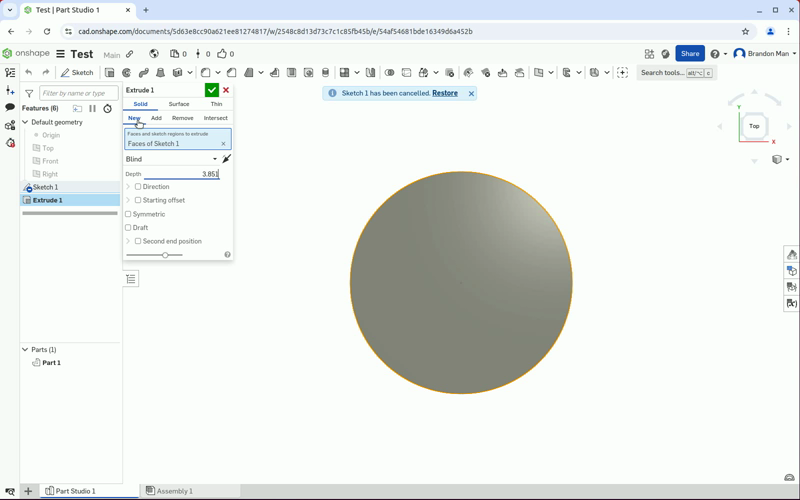
key(enter)
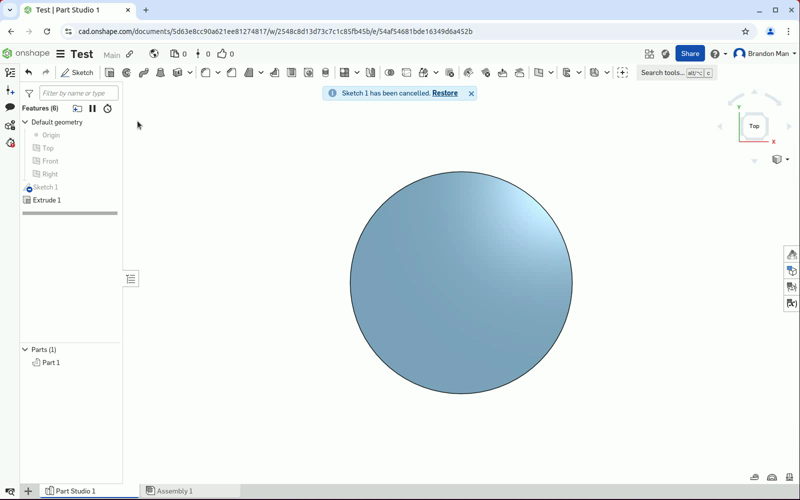
key(shift+h)
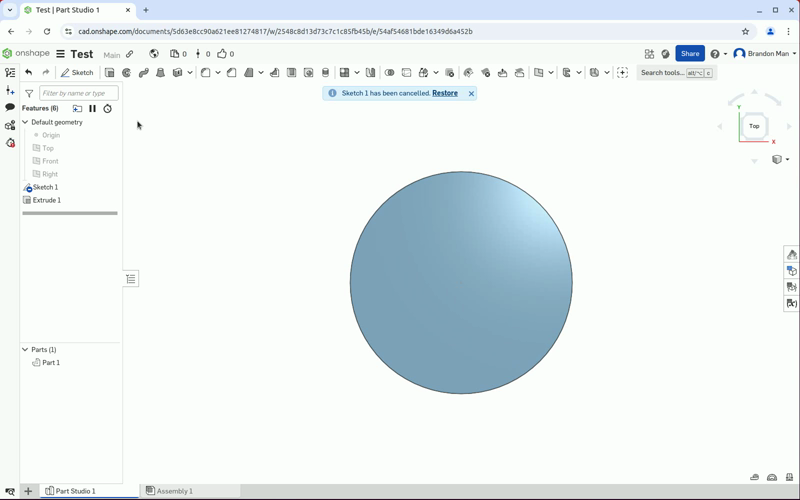
key(shift+h)
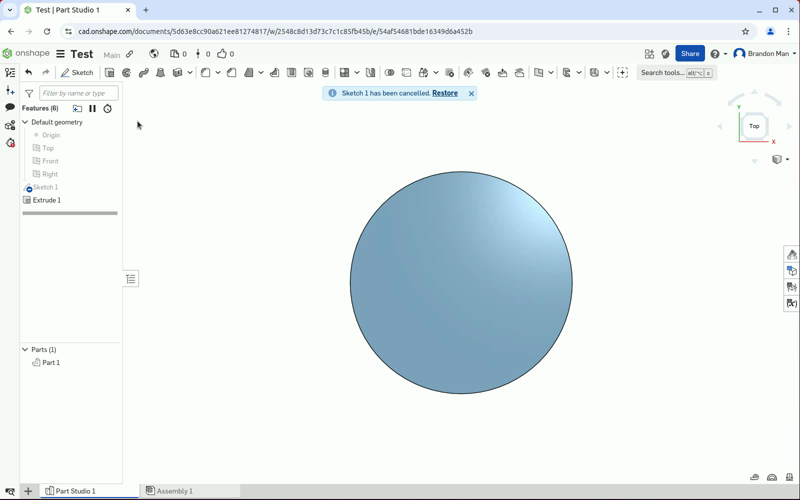
mouse_move(73, 189)
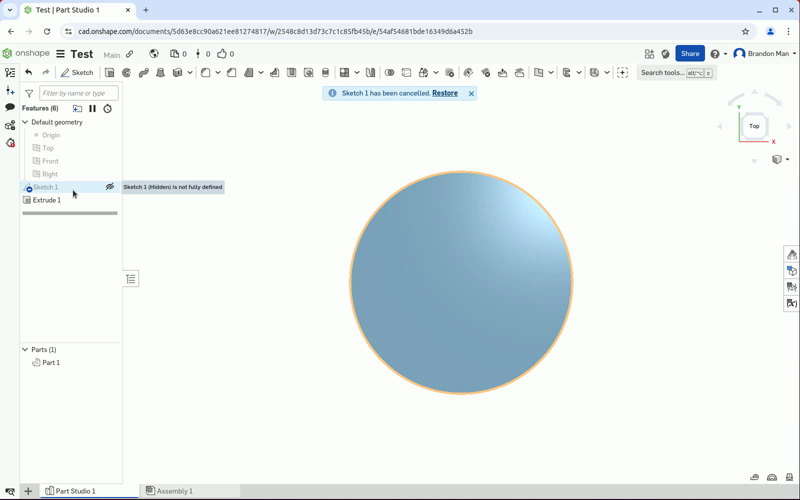
click(73, 189)
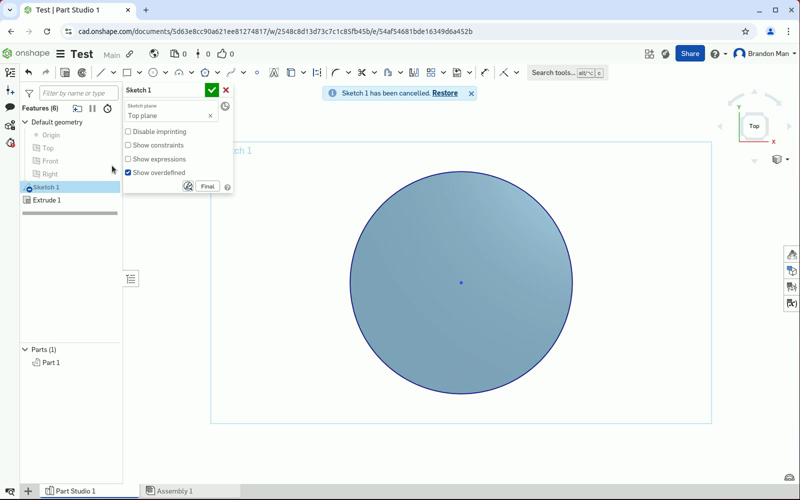
mouse_move(229, 92)
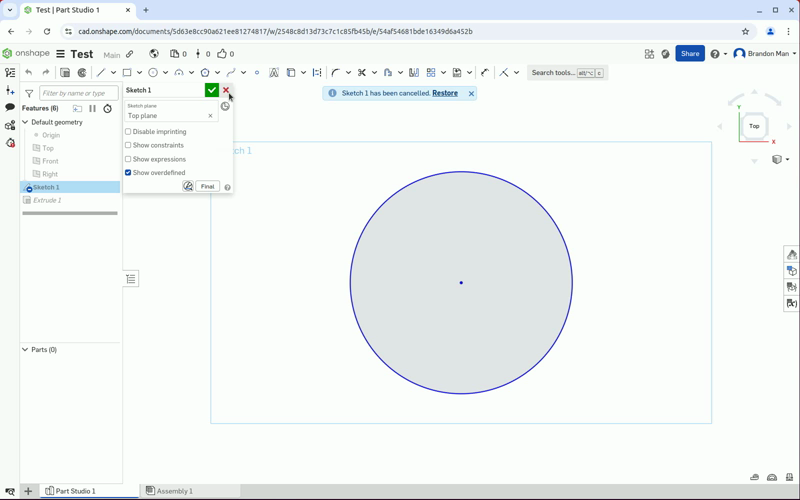
click(229, 92)
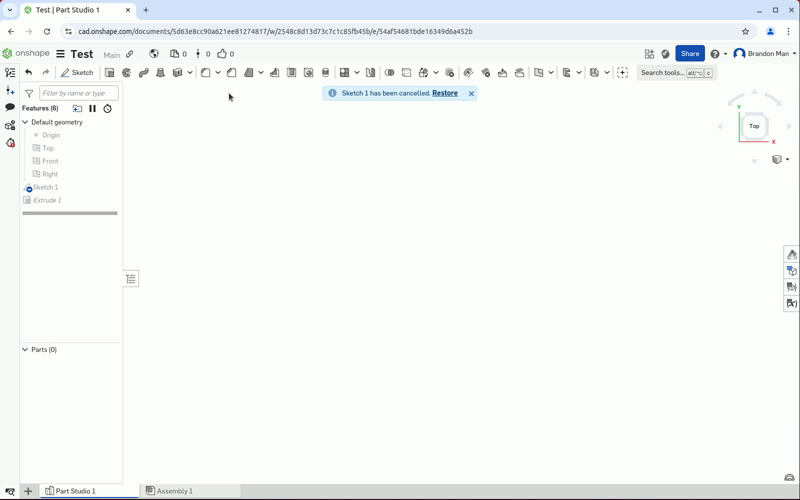
mouse_move(541, 75)
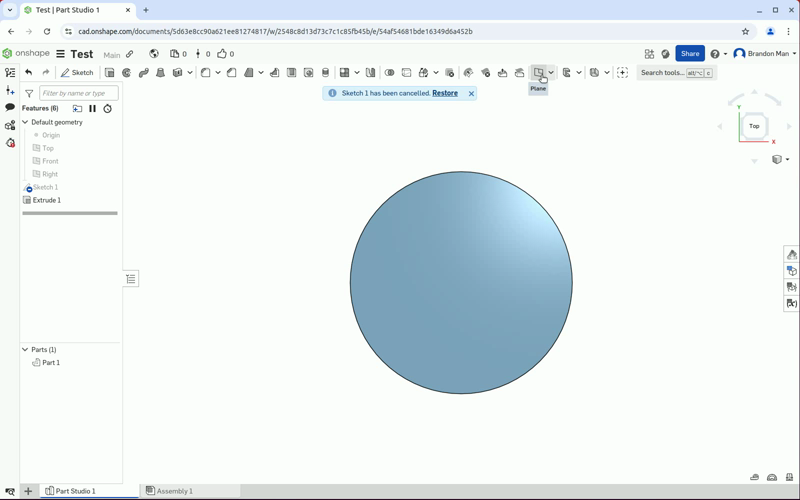
click(541, 75)
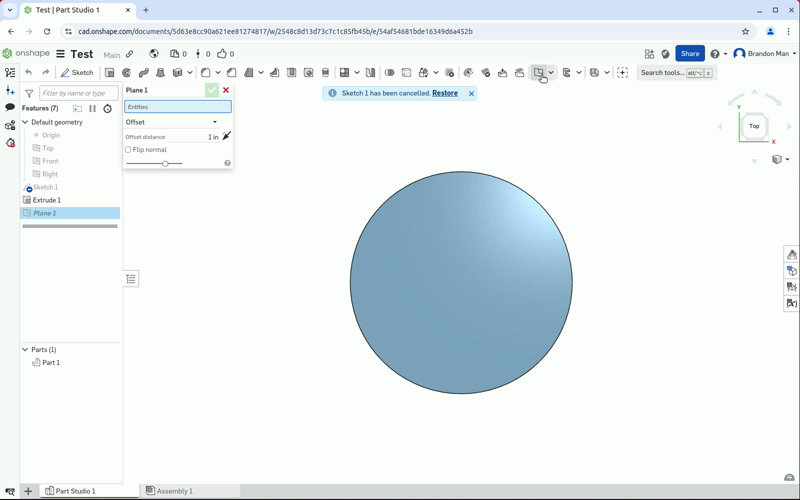
mouse_move(73, 150)
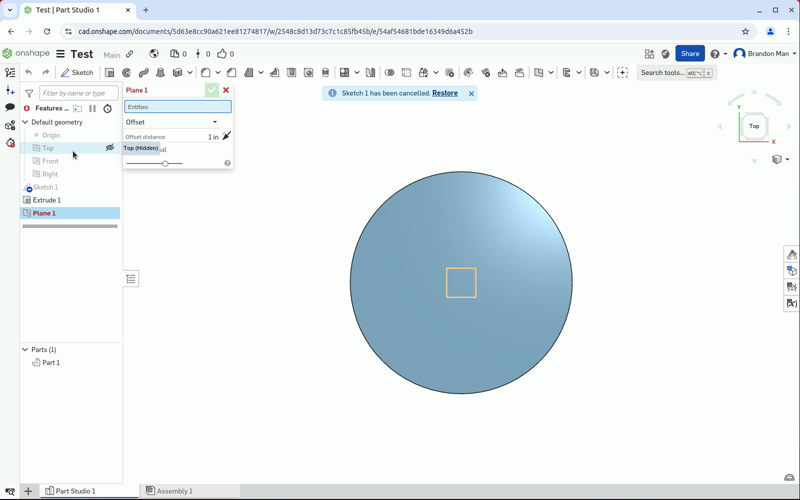
click(73, 150)
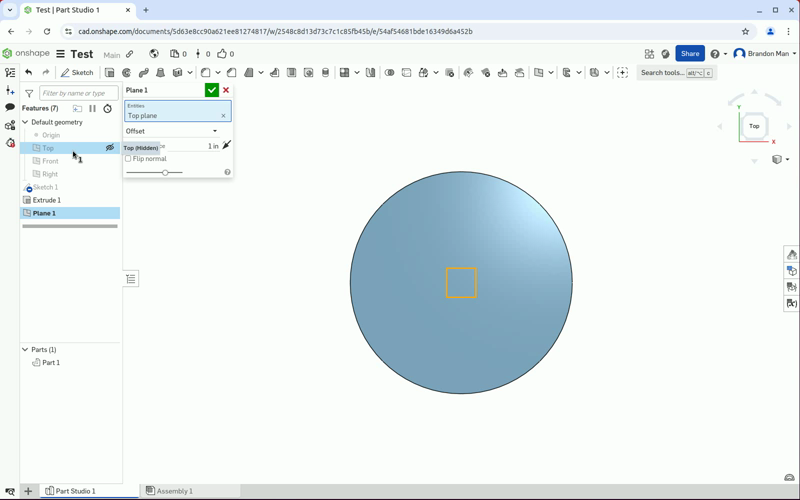
key(tab, 2)
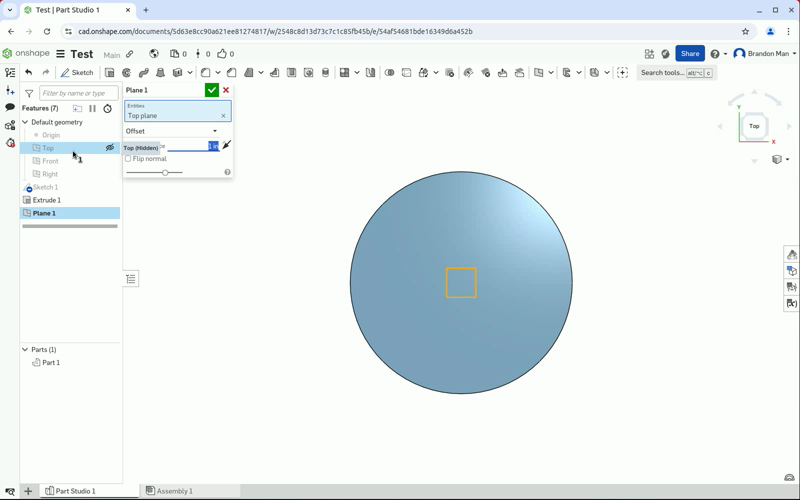
text(3.851)
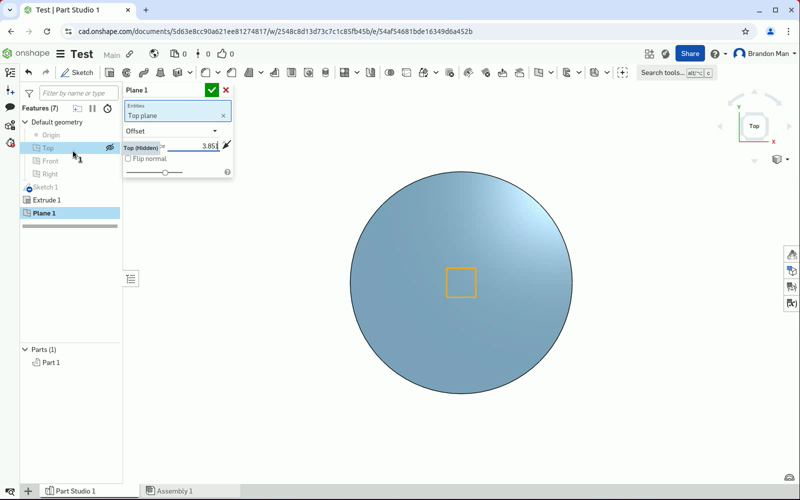
key(enter, 2)
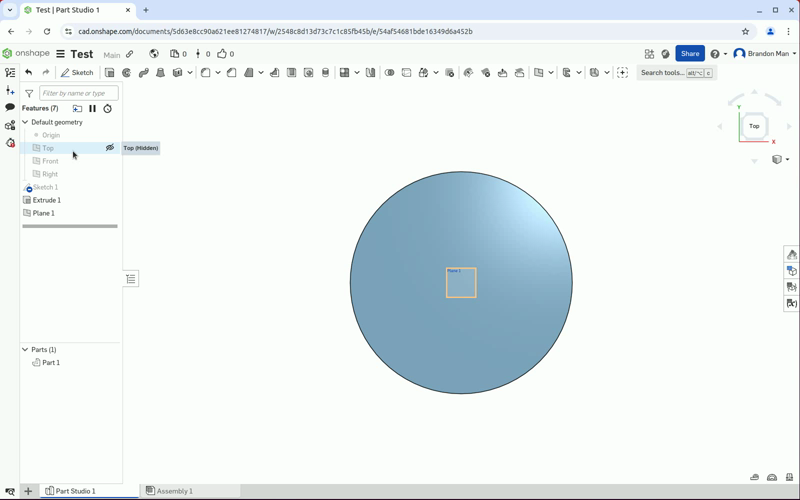
key(shift+s)
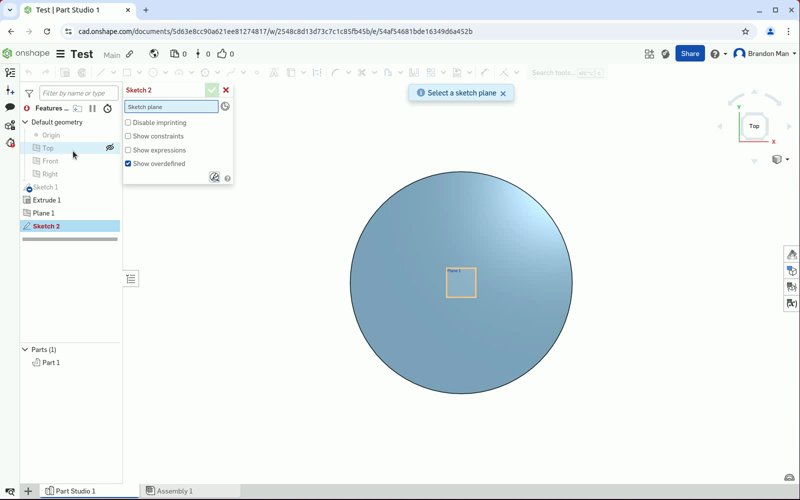
mouse_move(73, 215)
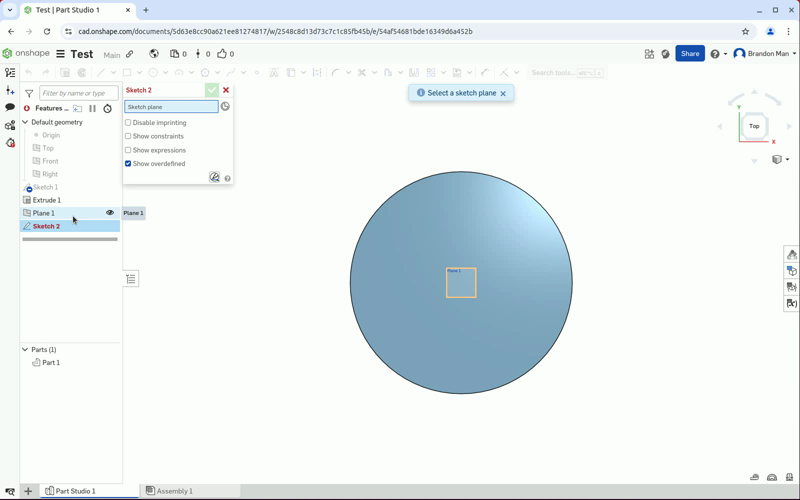
click(73, 215)
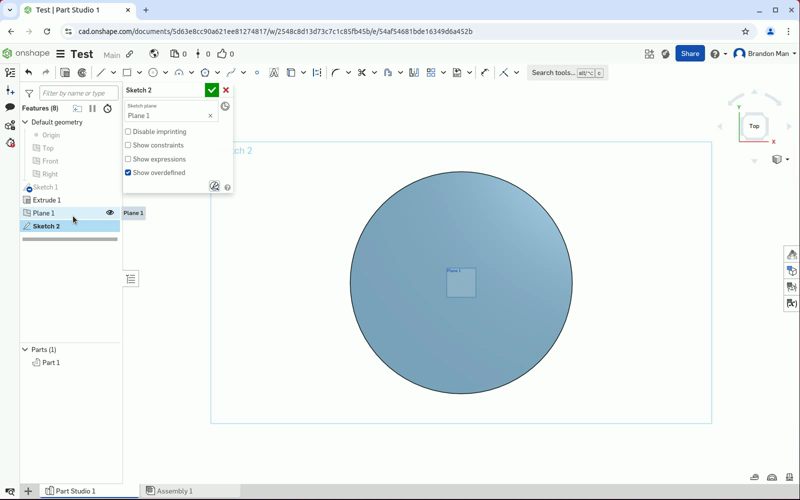
mouse_move(73, 352)
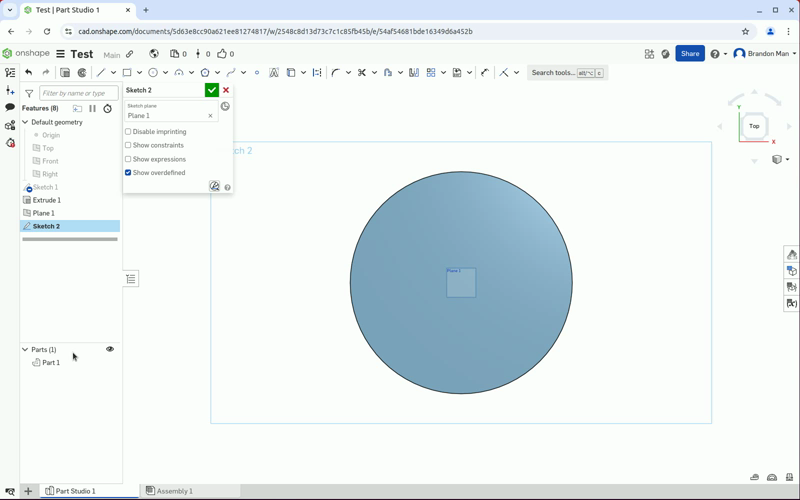
key(y)
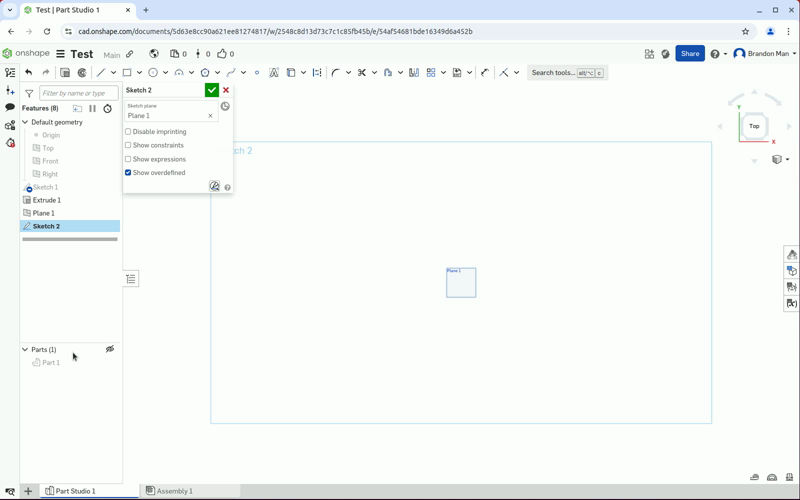
key(c)
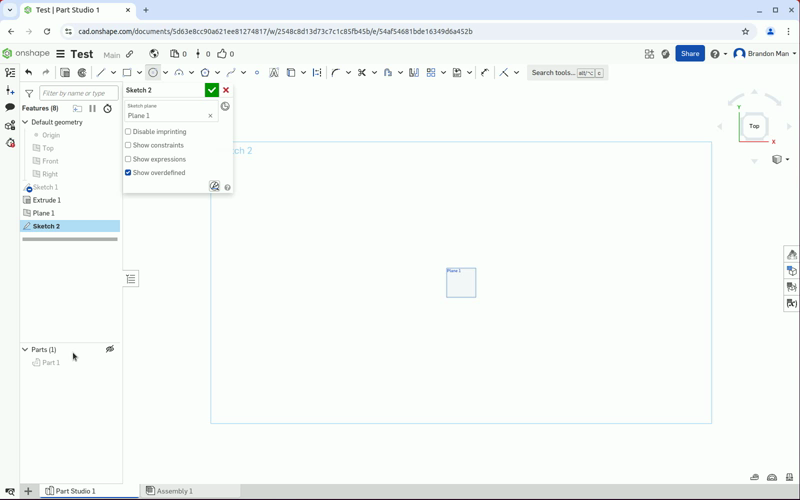
key_down(shift)
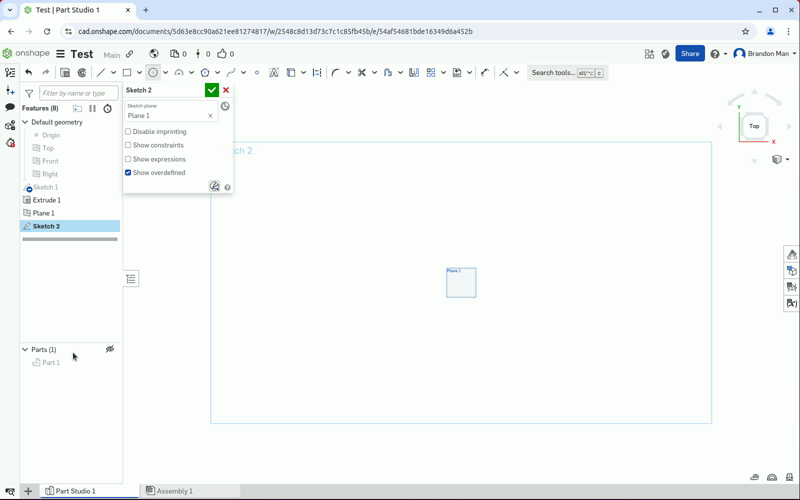
mouse_move(461, 282)
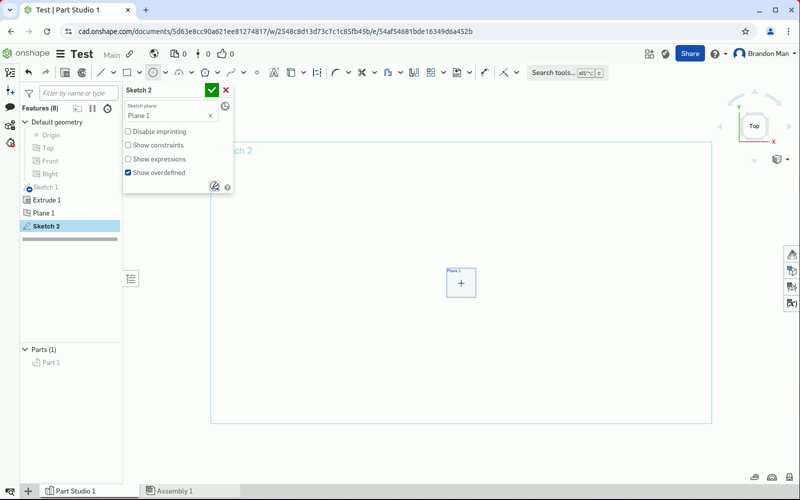
click(461, 282)
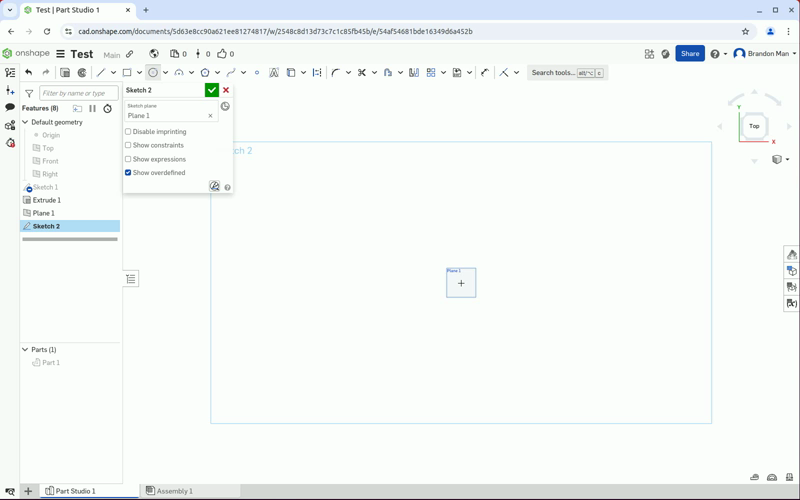
key_up(shift)
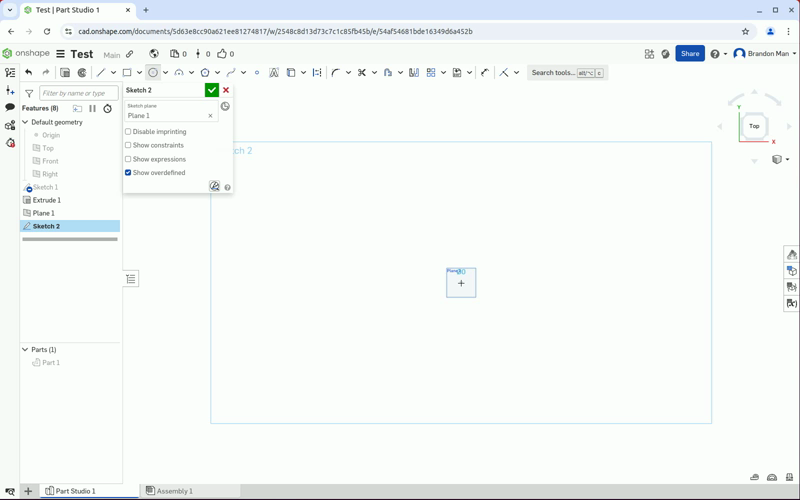
mouse_move(551, 282)
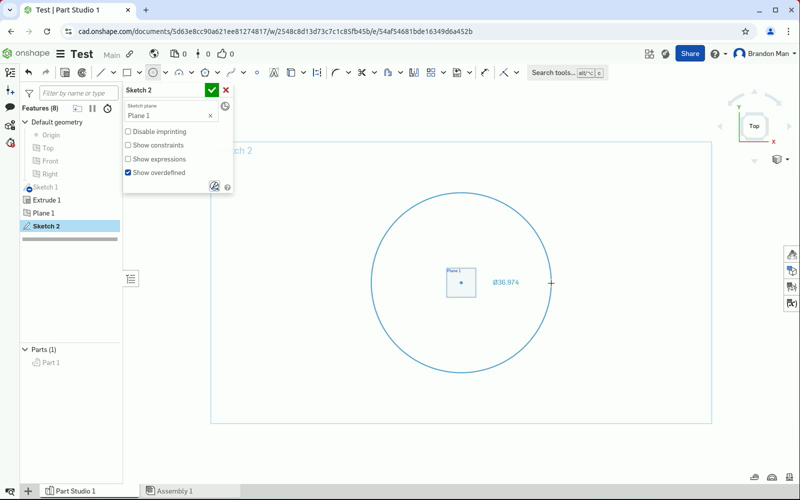
click(551, 282)
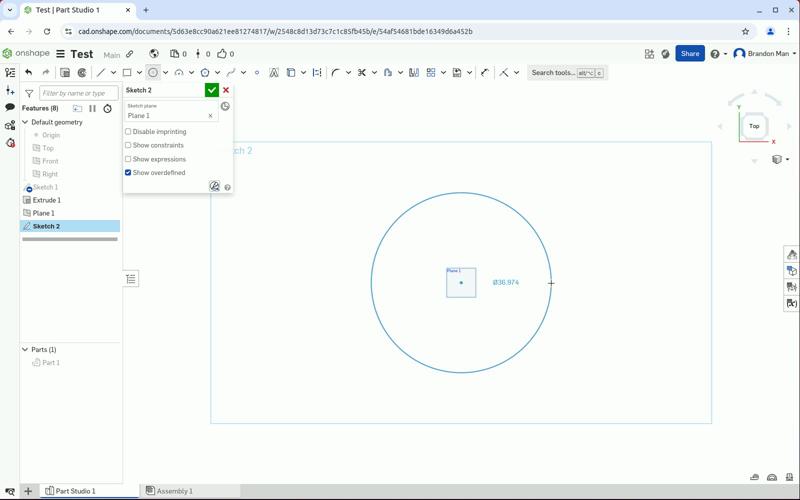
key(esc)
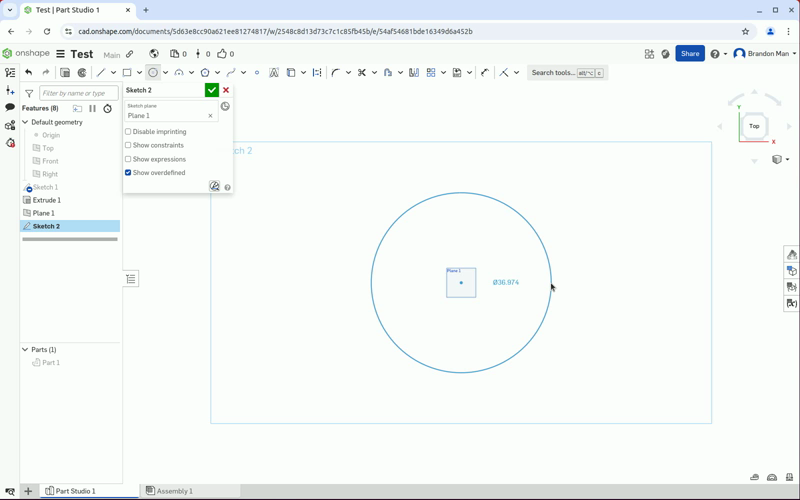
mouse_move(496, 228)
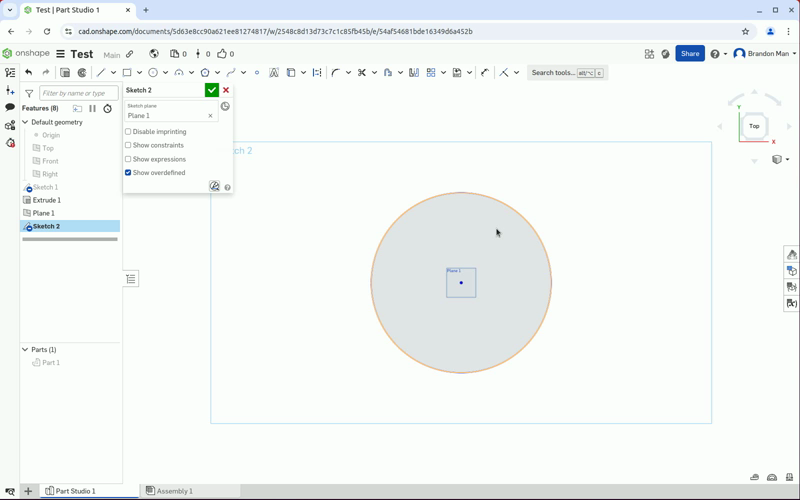
click(496, 228)
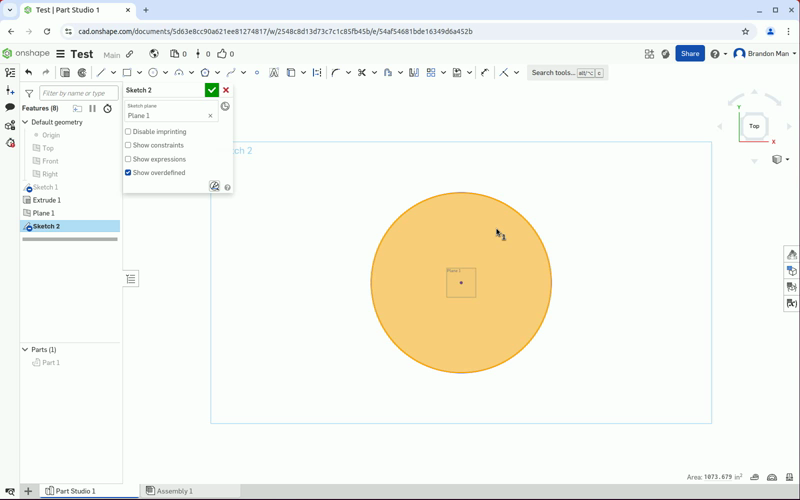
mouse_move(73, 352)
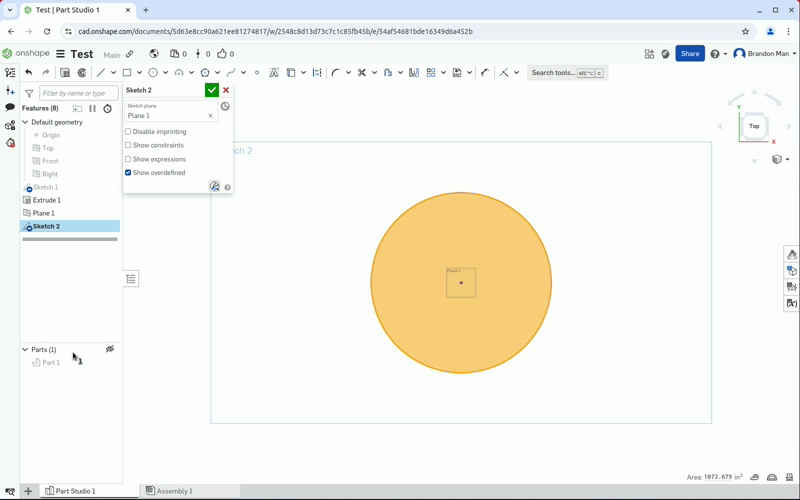
key(shift+y)
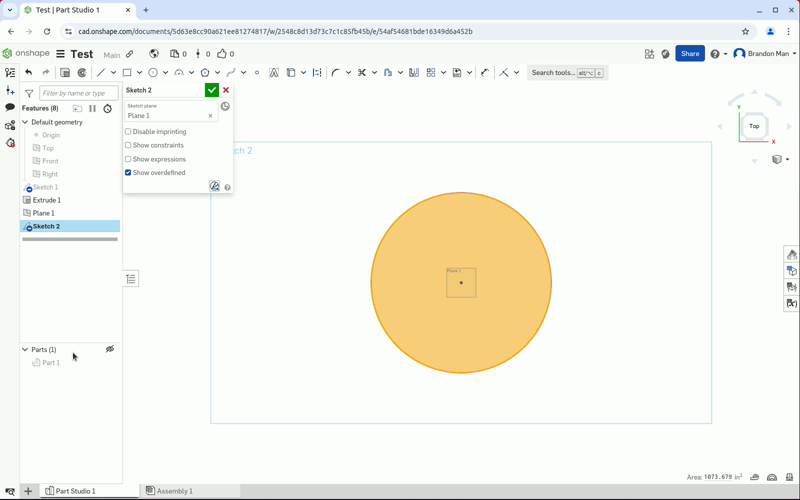
key(shift+e)
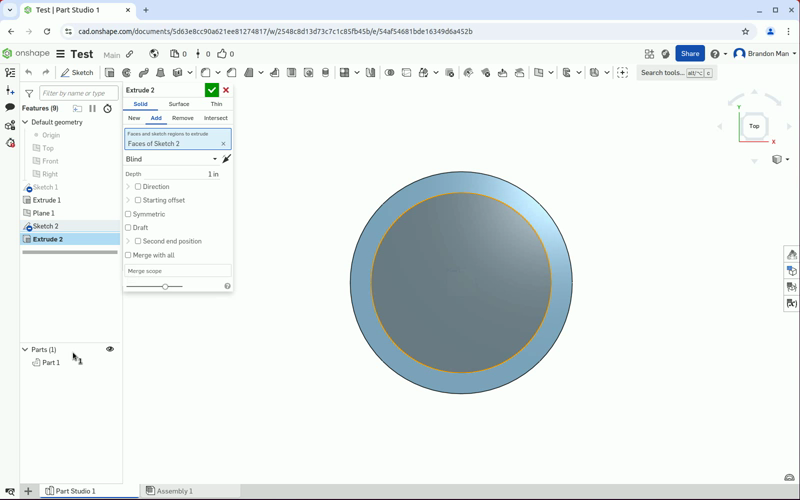
mouse_move(143, 106)
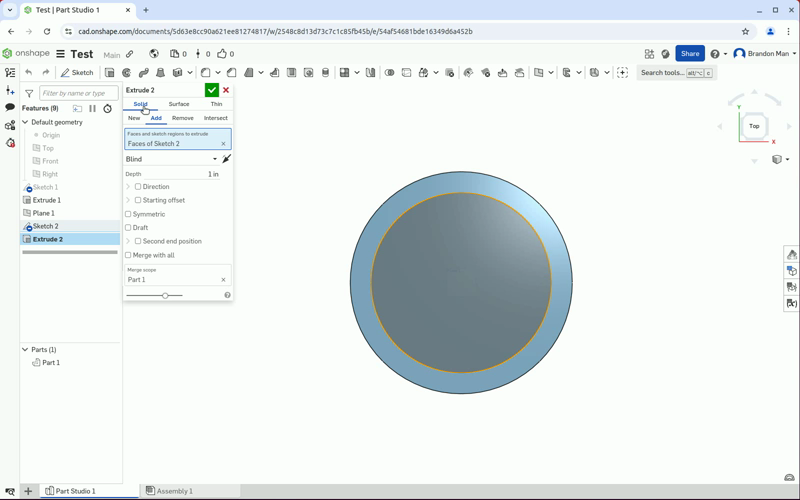
click(143, 106)
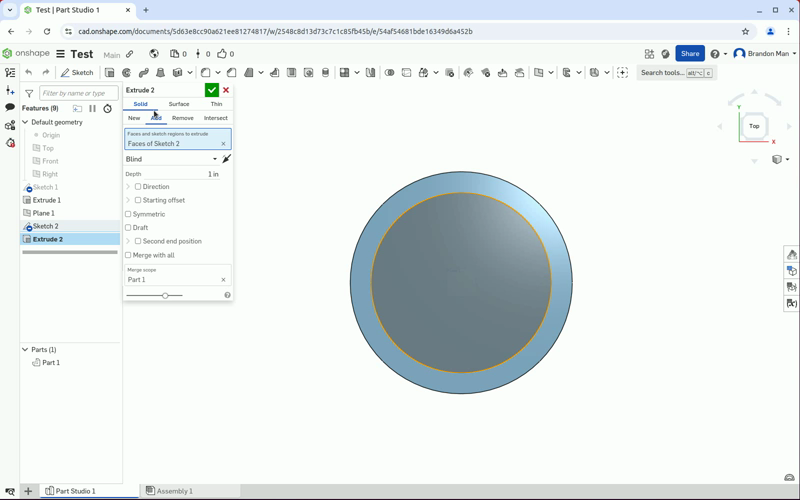
mouse_move(186, 120)
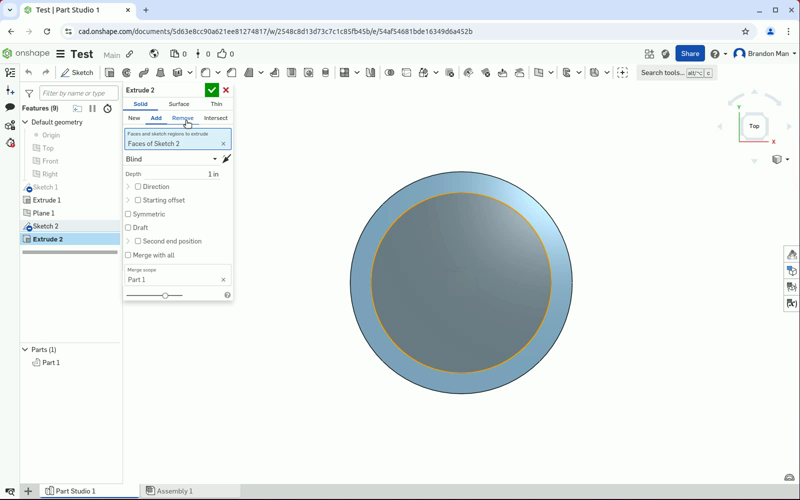
click(186, 120)
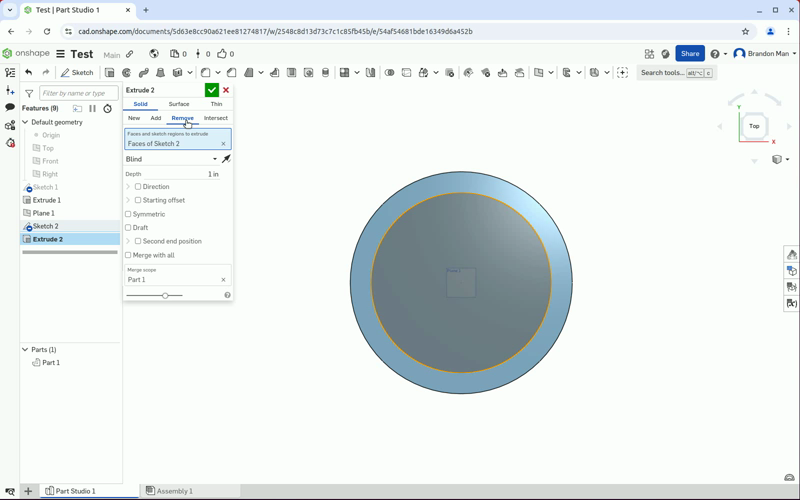
key(tab, 4)
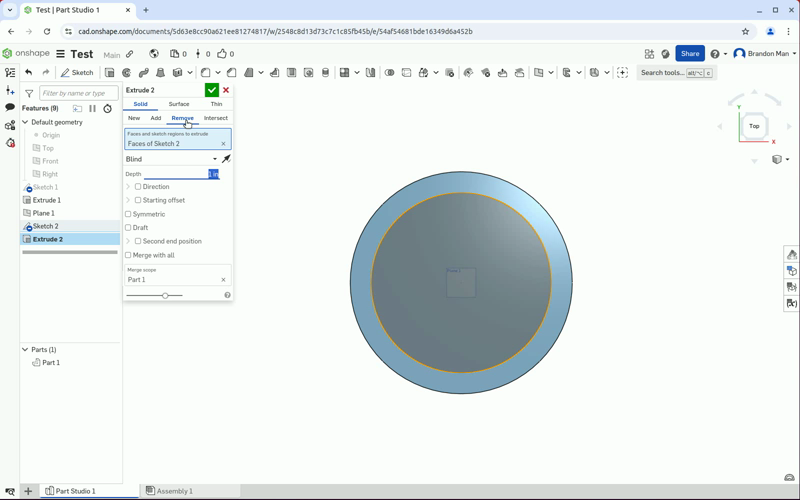
text(0.963)
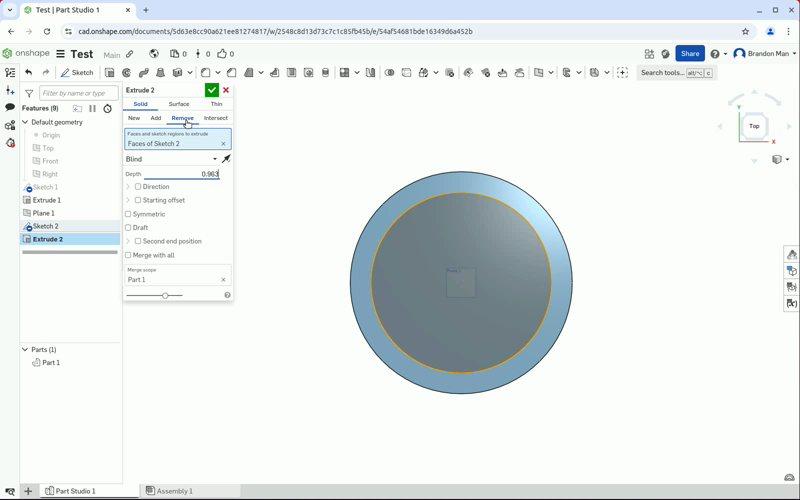
key(tab, 6)
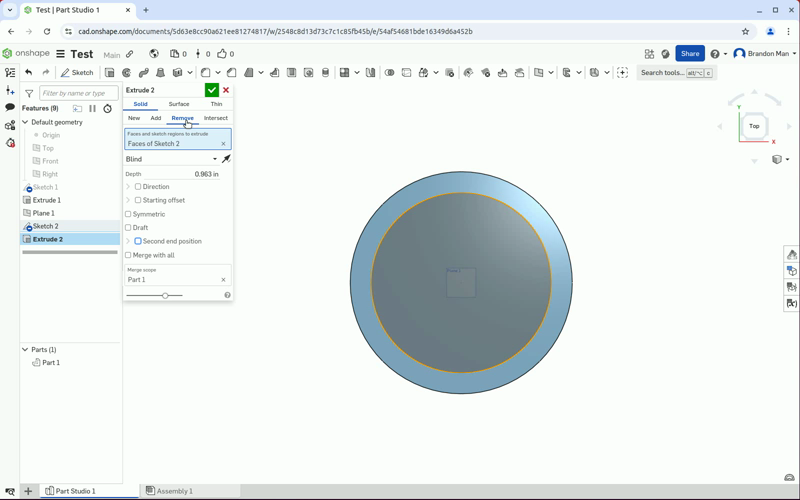
key(space)
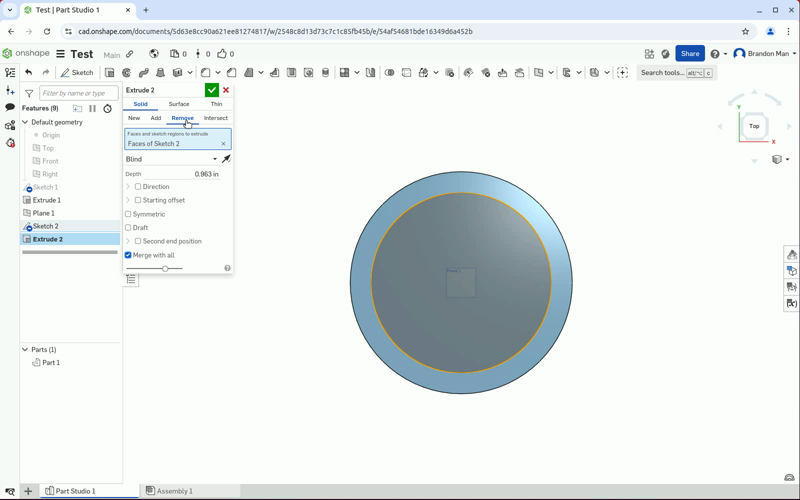
key(enter)
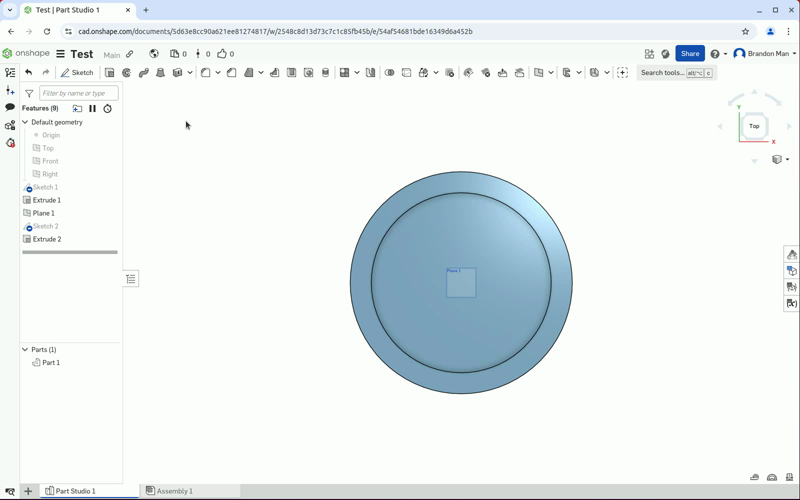
key(shift+h)
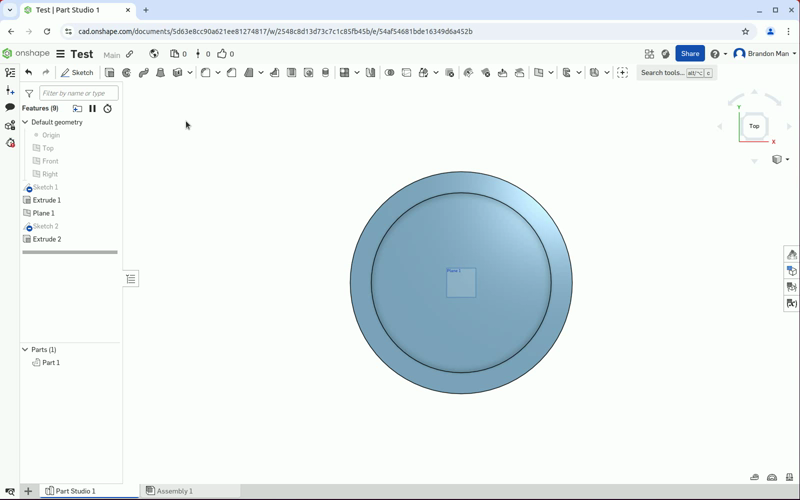
key(shift+h)
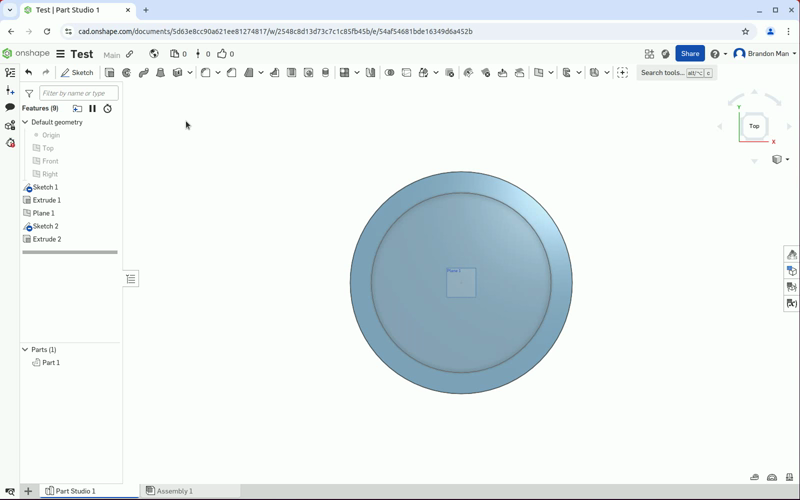
key(shift+7)
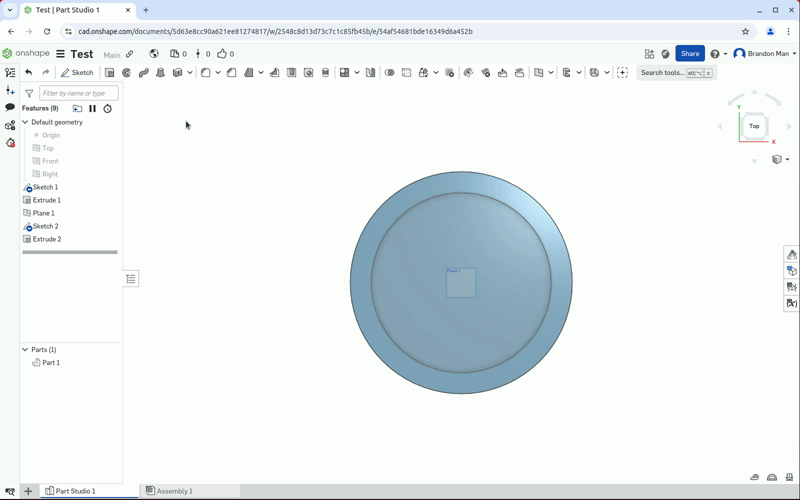
key(up, 3)
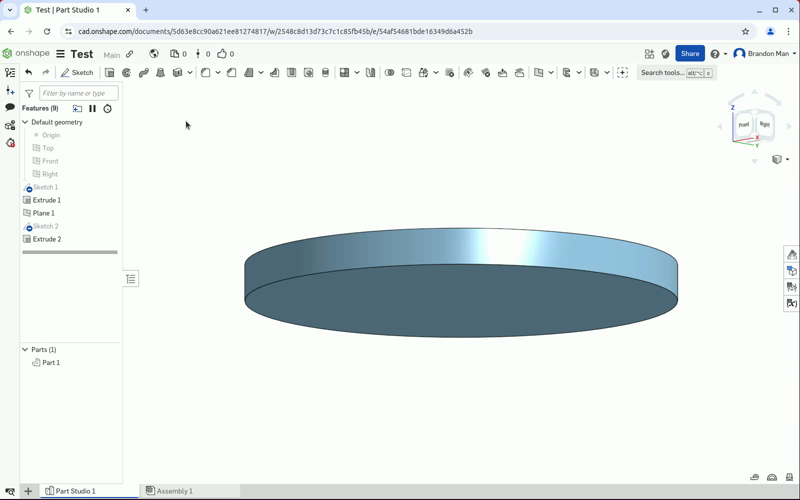
key(left, 3)
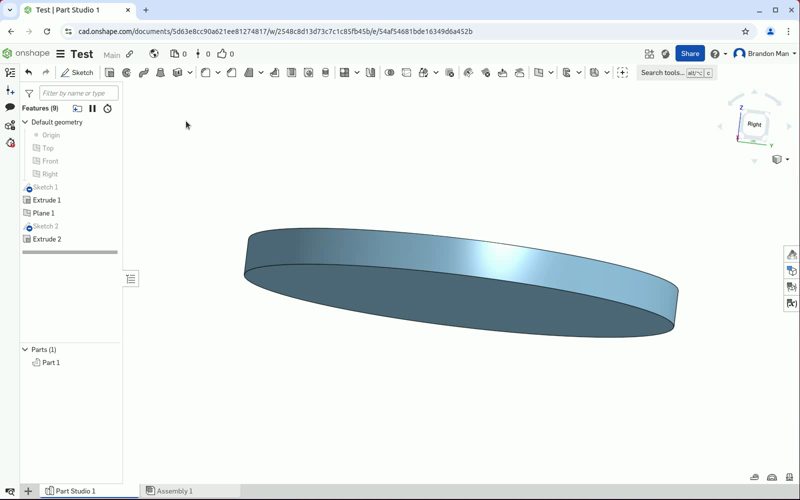
key(right, 3)
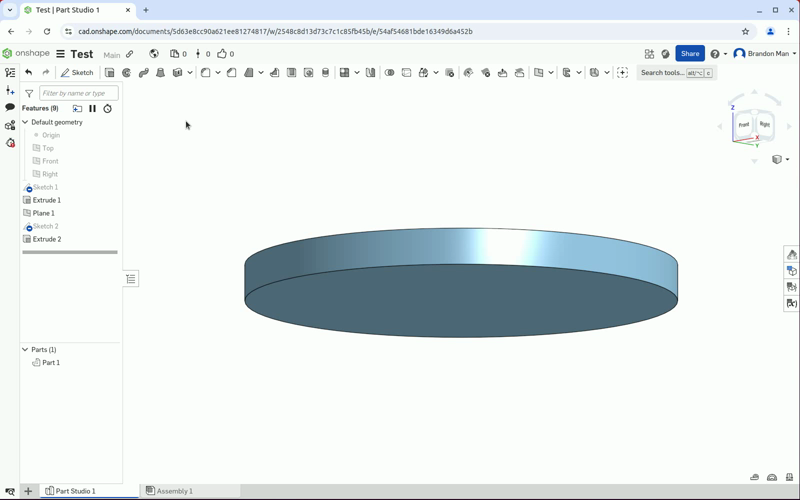
key(down, 3)
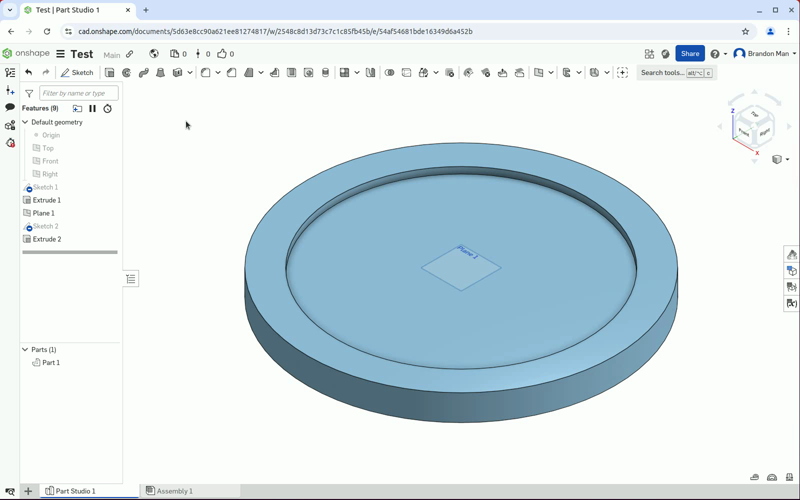
mouse_move(73, 189)
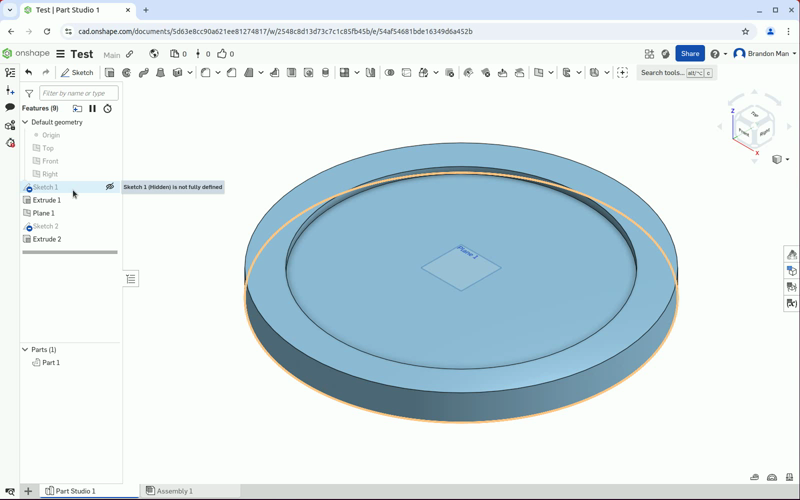
click(73, 189)